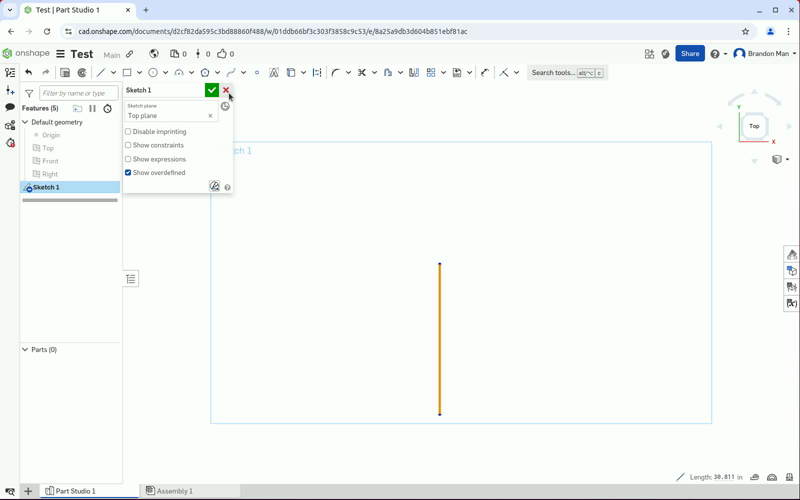
key(shift+h)
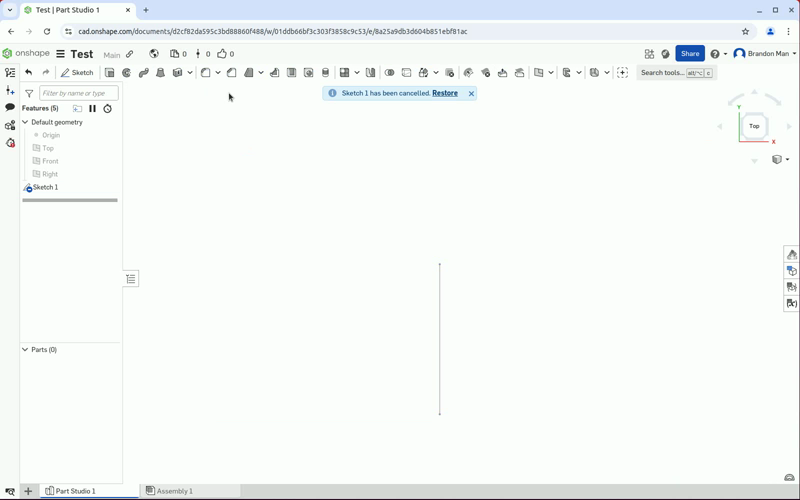
key(shift+s)
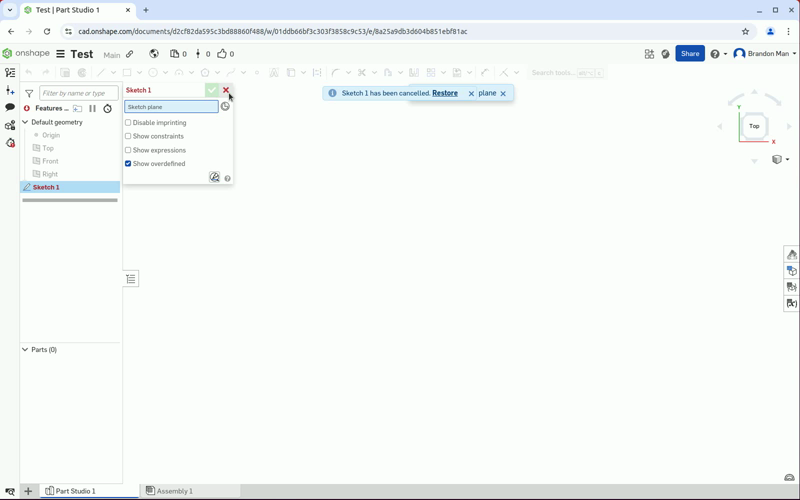
mouse_move(73, 150)
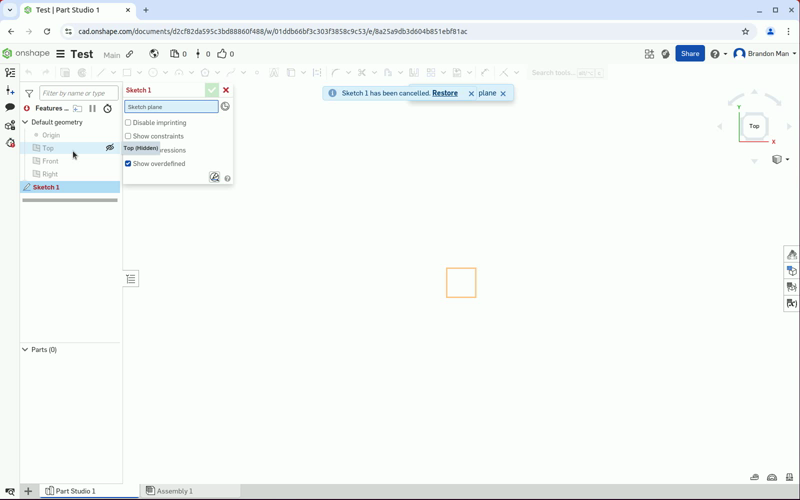
click(73, 150)
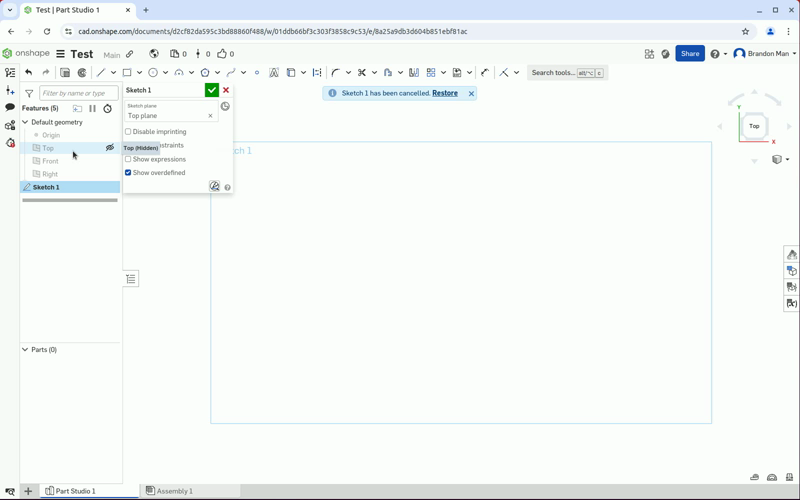
mouse_move(73, 352)
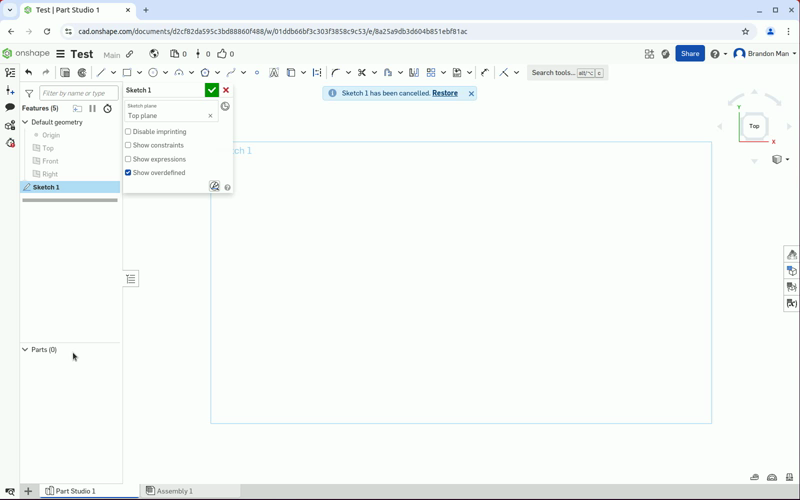
key(y)
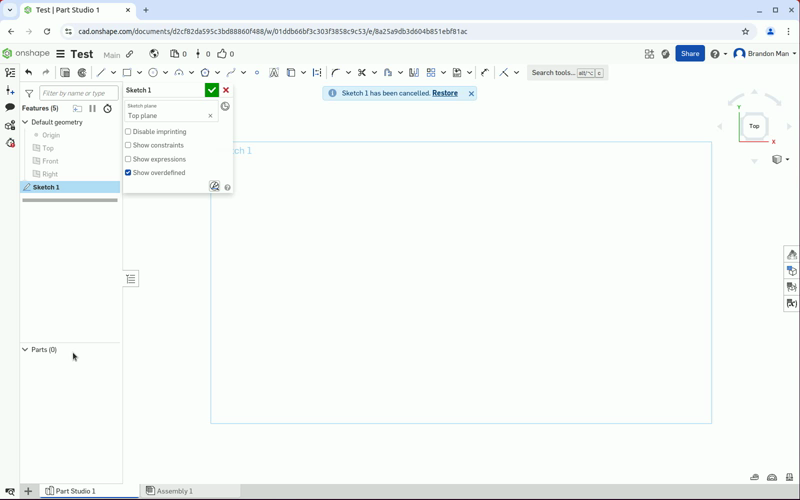
key(c)
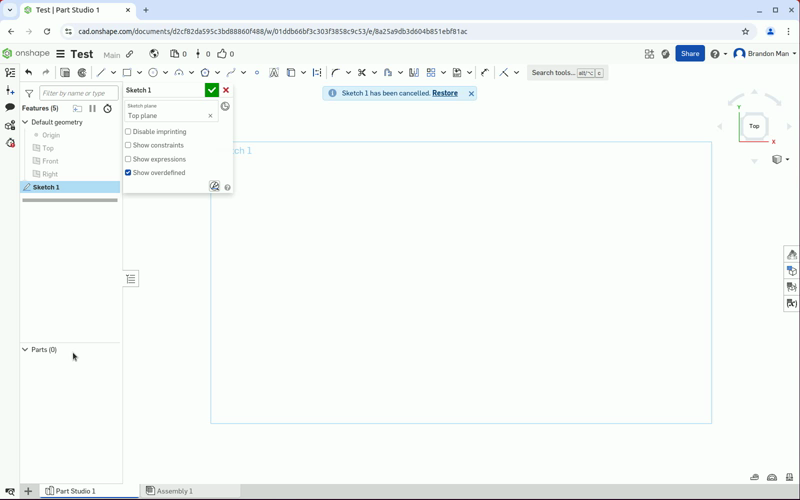
key_down(shift)
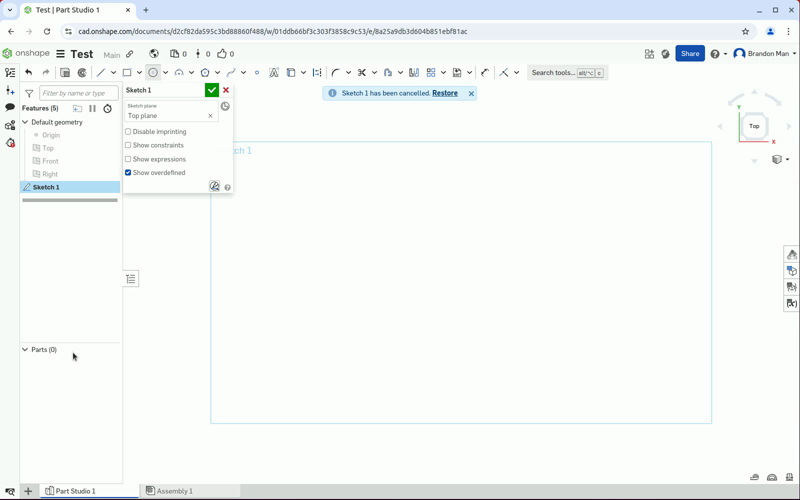
mouse_move(460, 282)
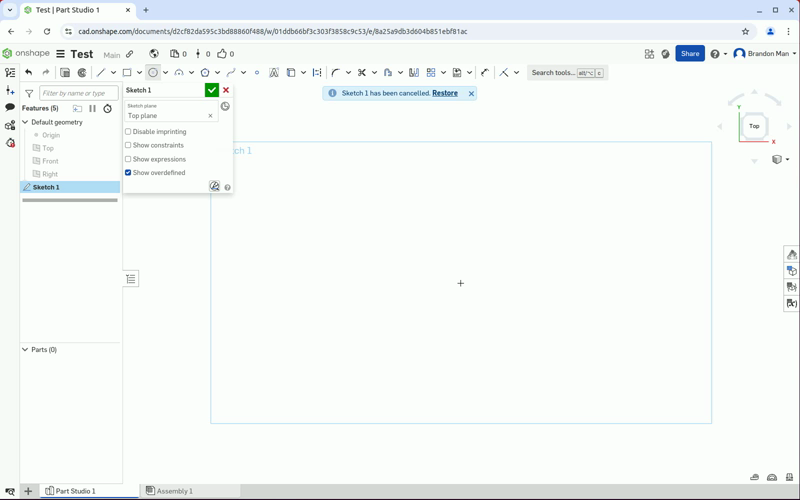
click(460, 282)
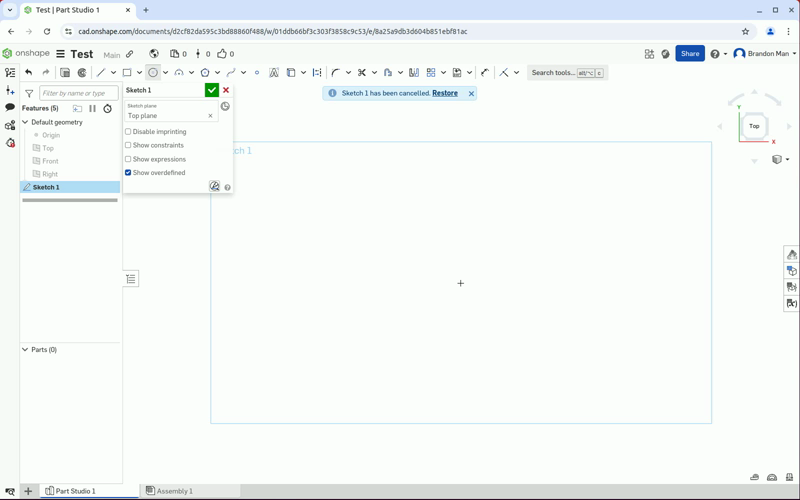
key_up(shift)
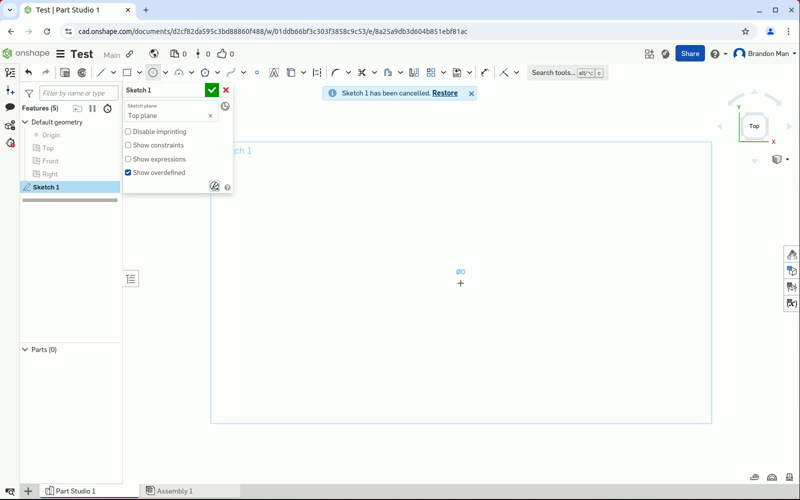
mouse_move(533, 282)
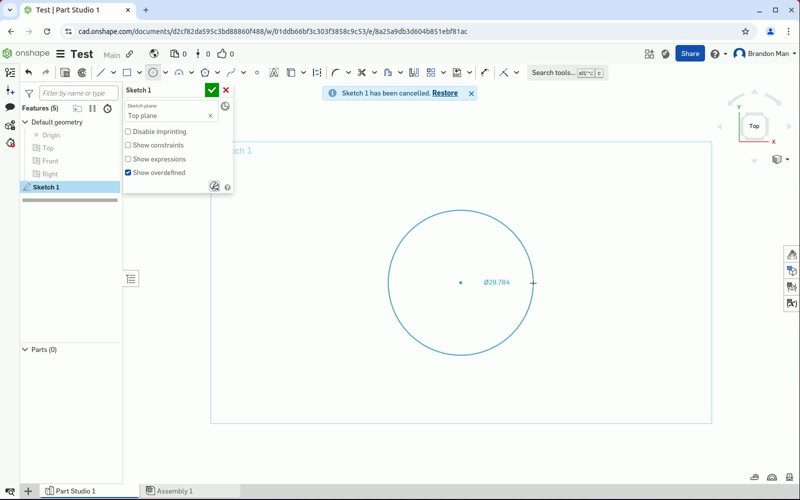
click(533, 282)
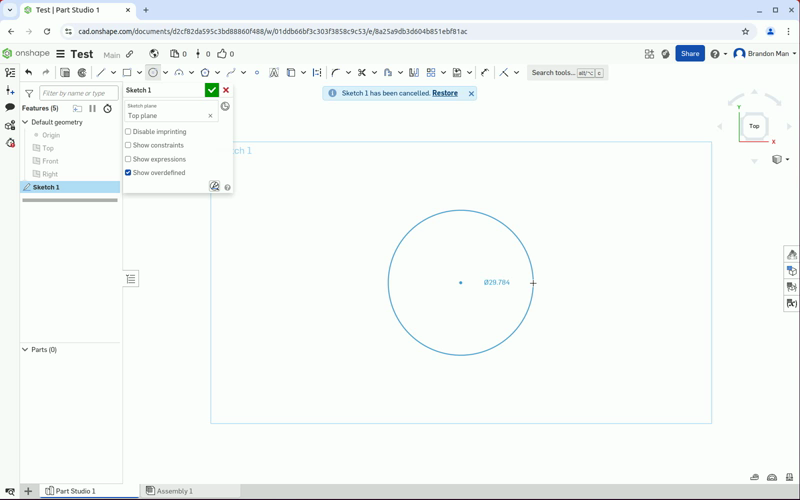
key(esc)
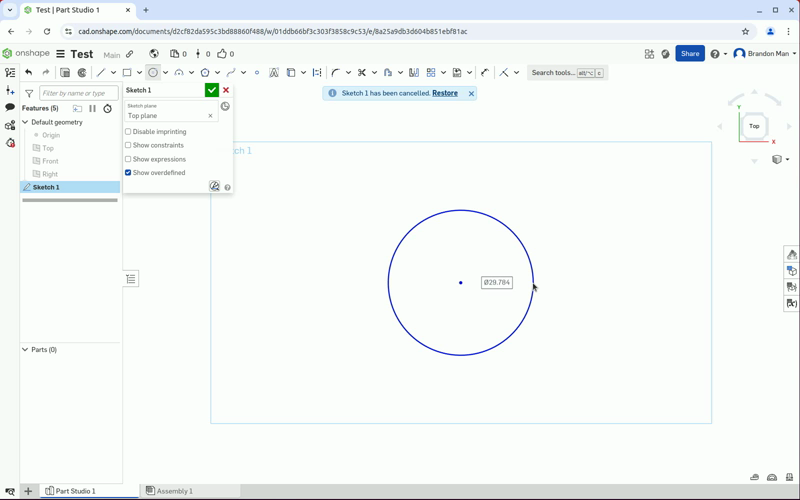
mouse_move(421, 311)
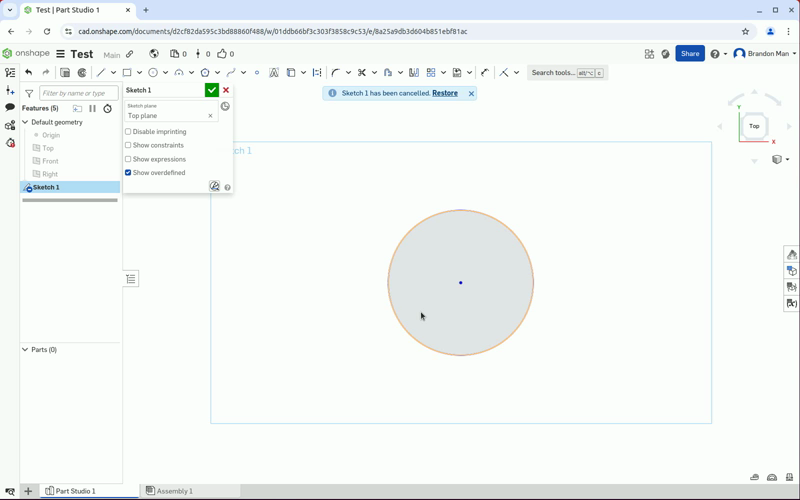
click(421, 311)
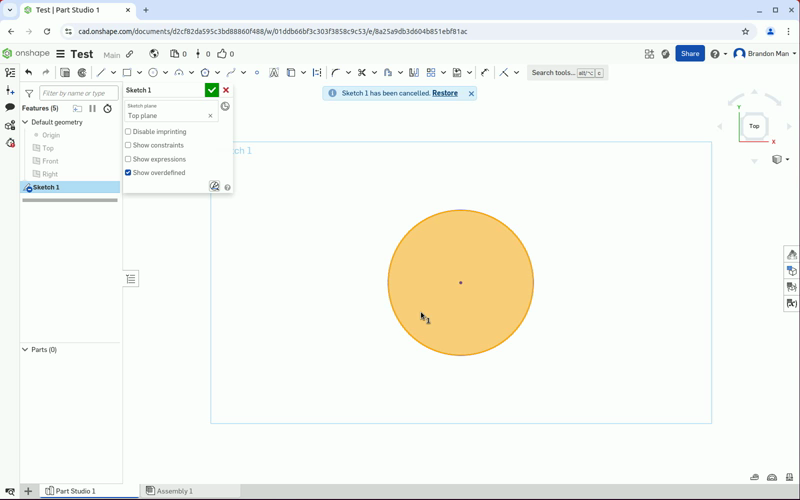
mouse_move(73, 352)
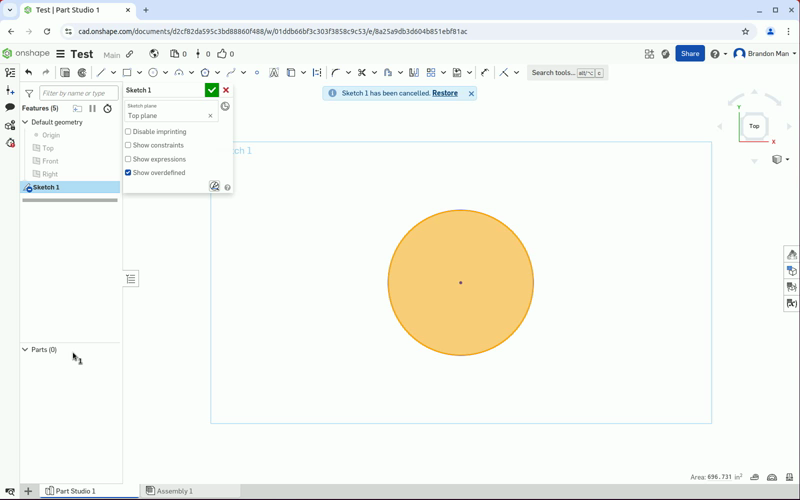
key(shift+y)
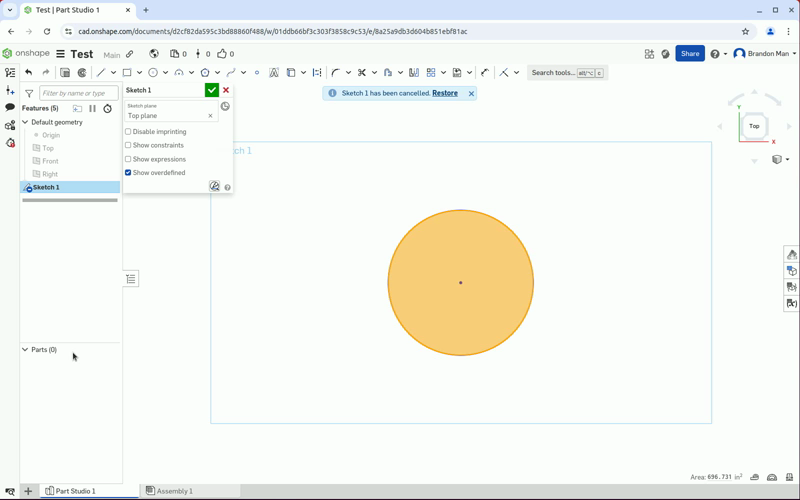
key(shift+e)
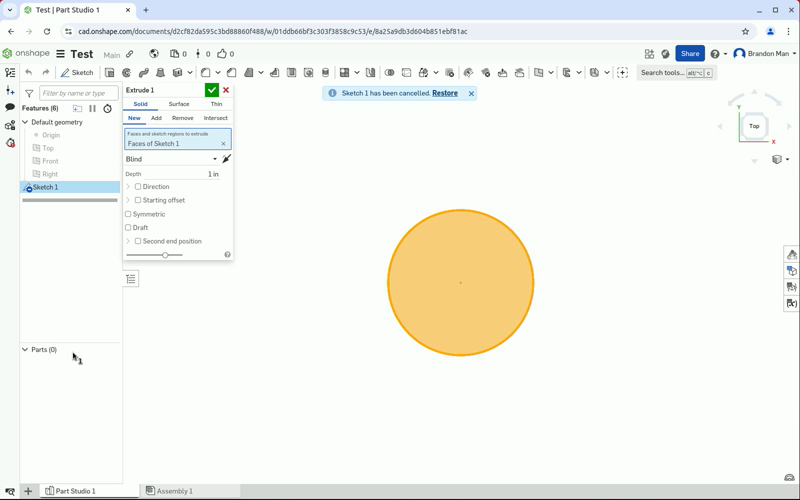
mouse_move(143, 106)
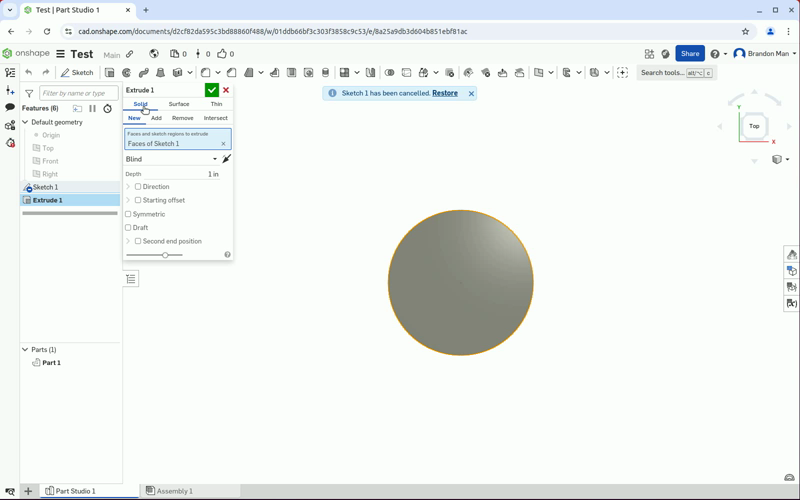
click(143, 106)
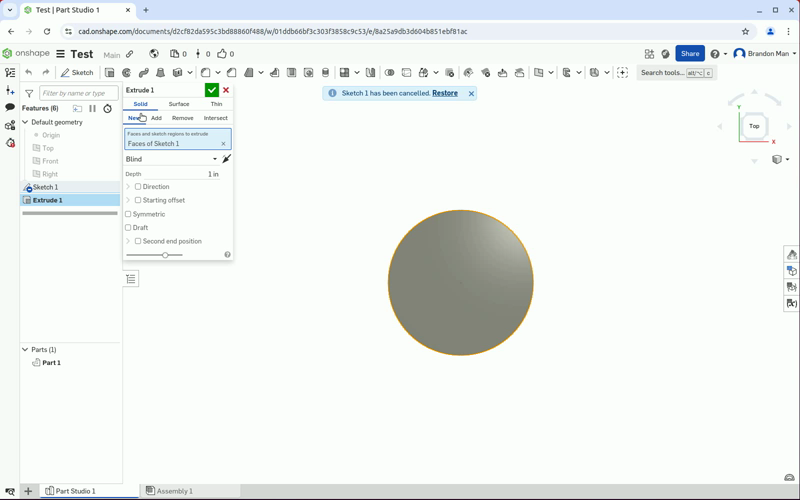
mouse_move(137, 120)
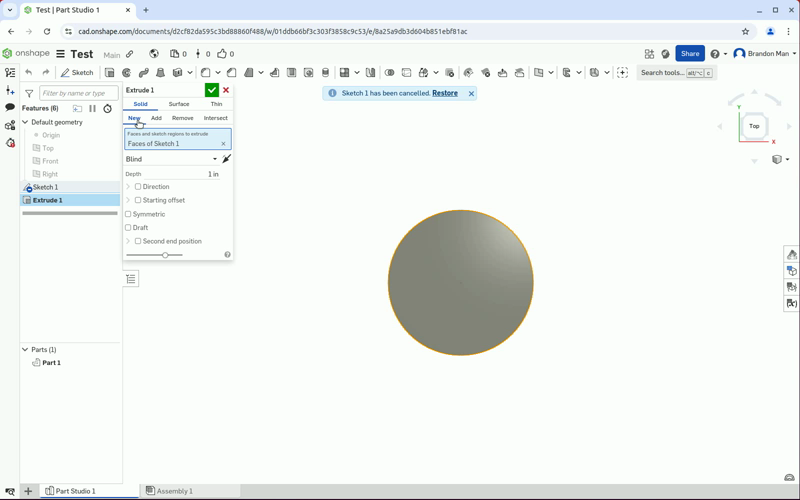
click(137, 120)
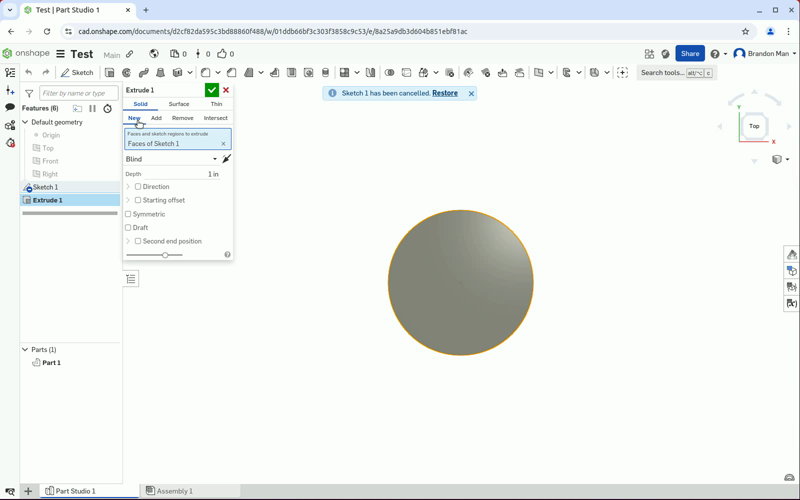
key(tab, 4)
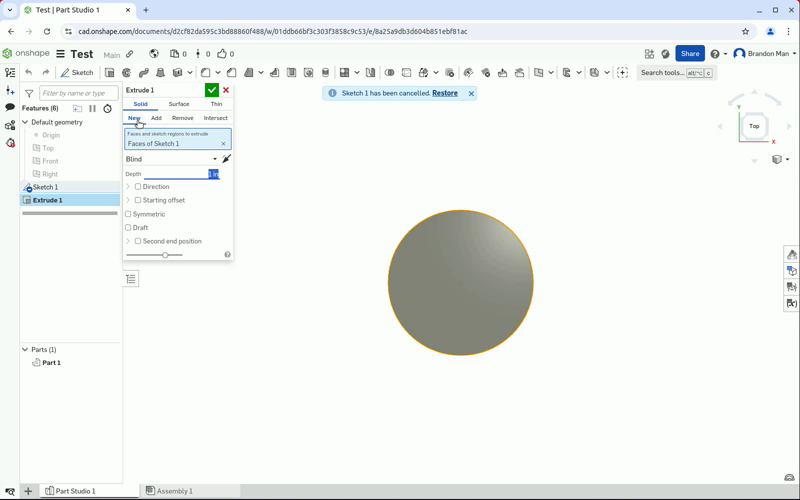
text(8.184)
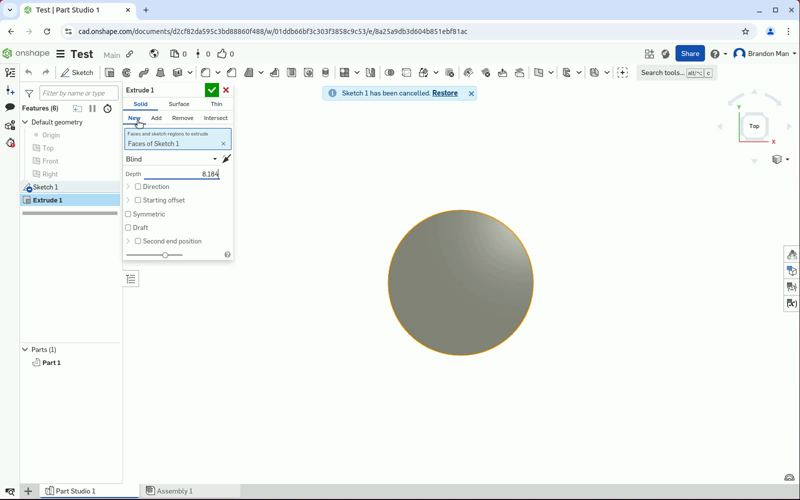
key(enter)
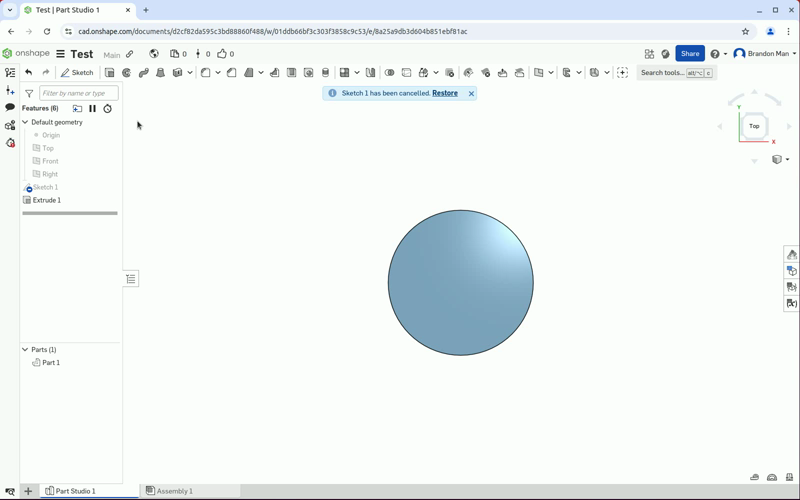
key(shift+h)
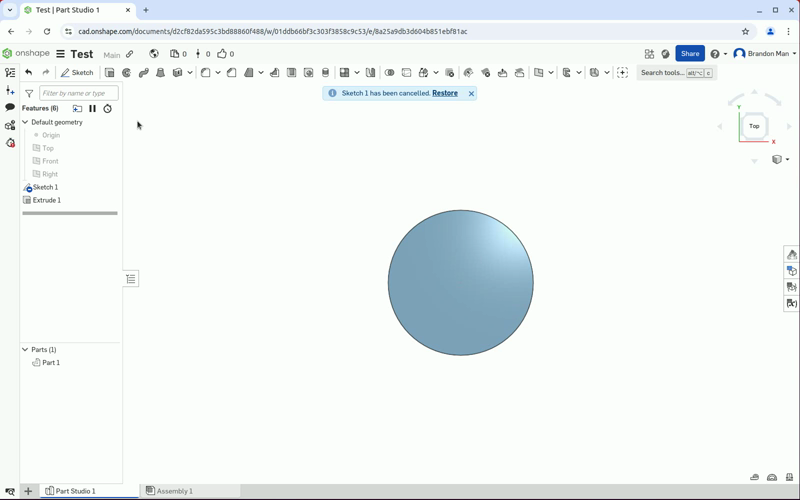
key(shift+h)
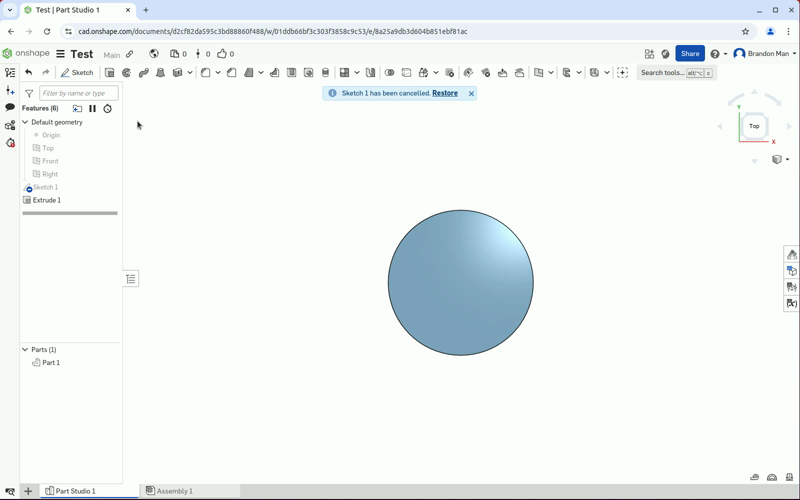
mouse_move(73, 189)
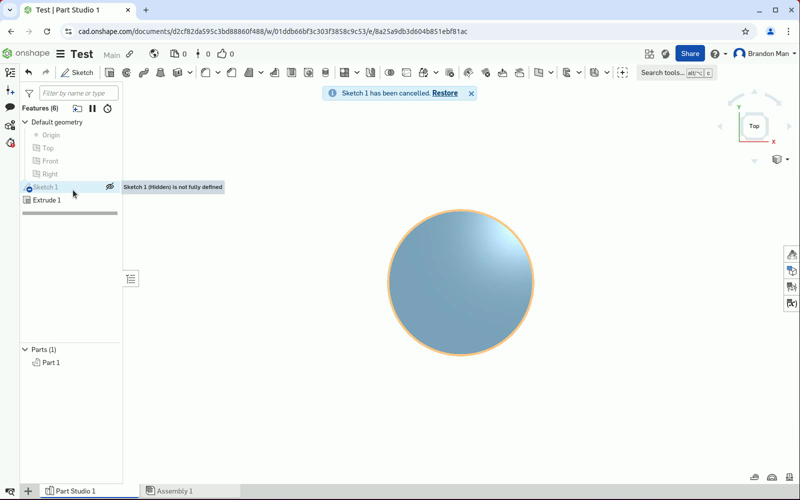
click(73, 189)
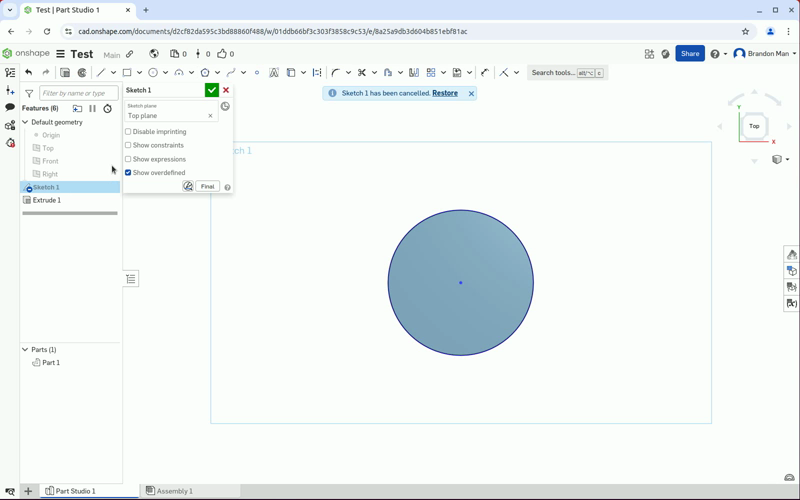
mouse_move(229, 92)
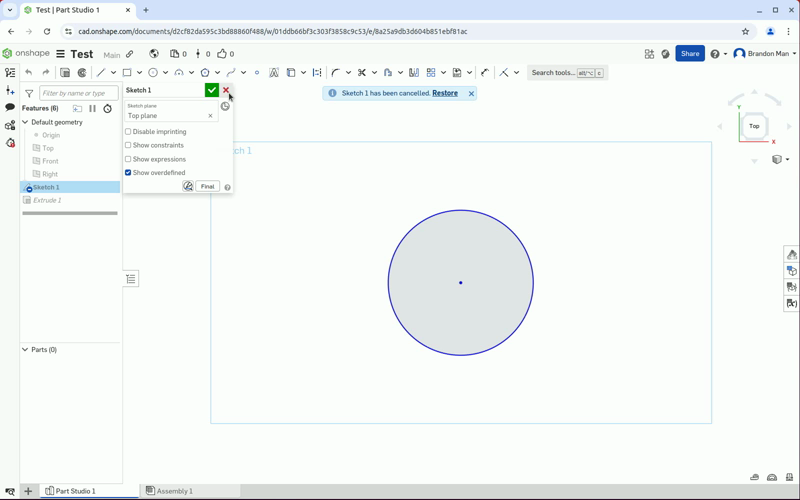
click(229, 92)
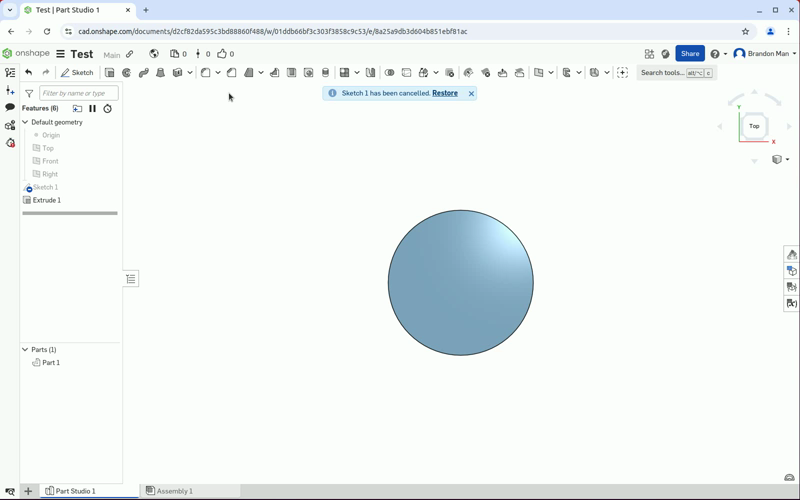
mouse_move(541, 75)
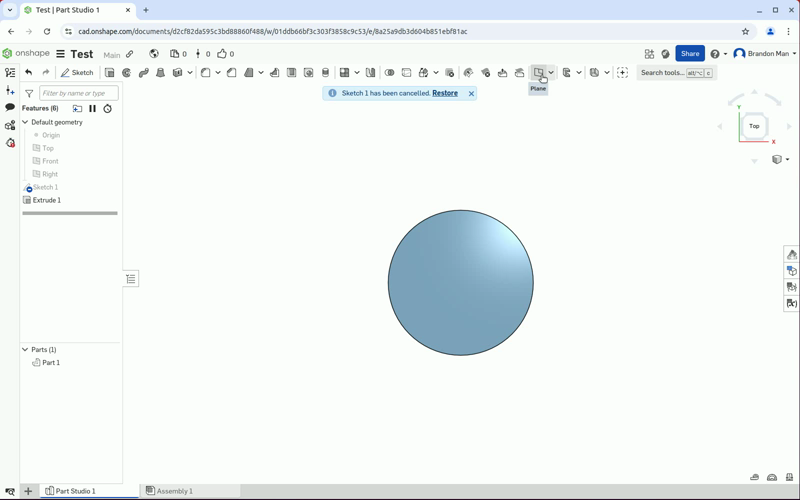
click(541, 75)
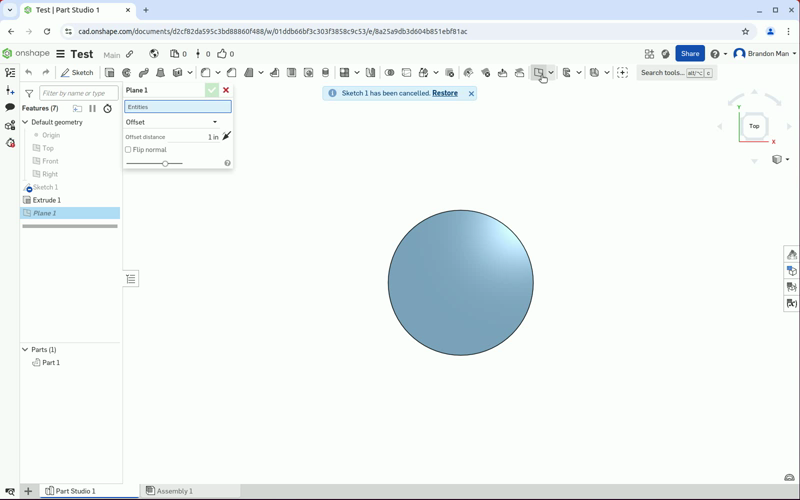
mouse_move(73, 150)
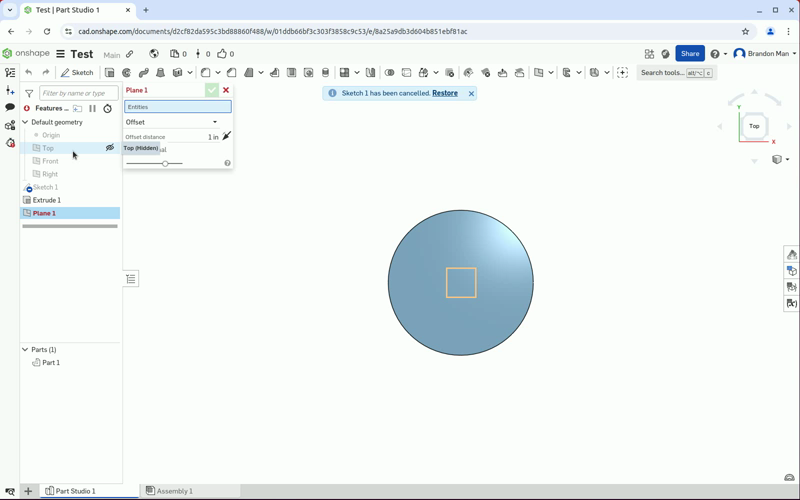
click(73, 150)
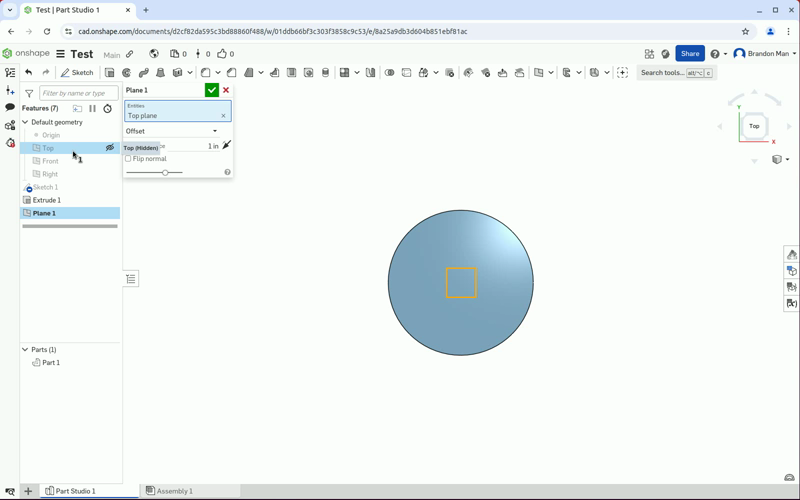
key(tab, 2)
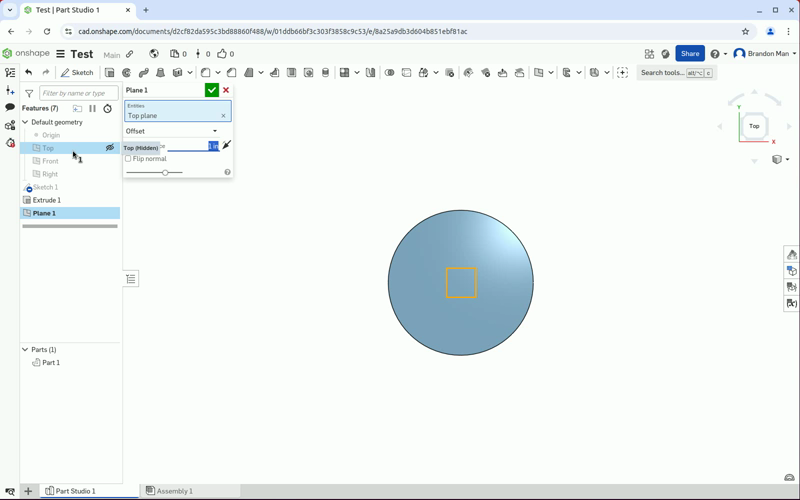
text(8.196)
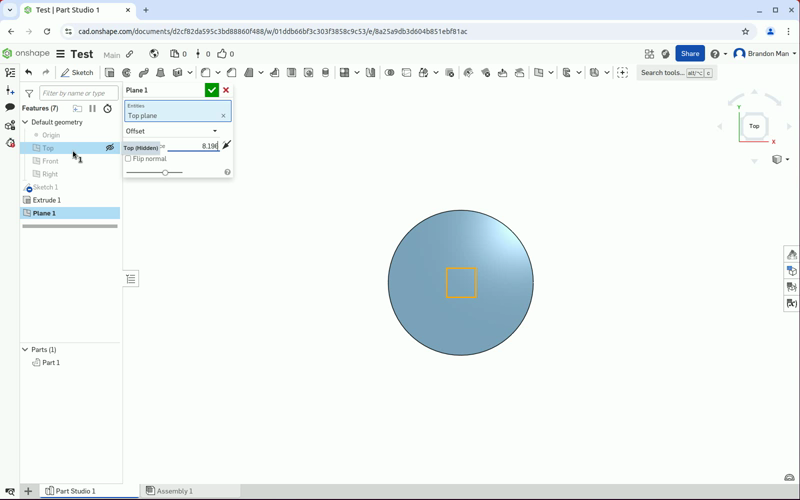
key(enter, 2)
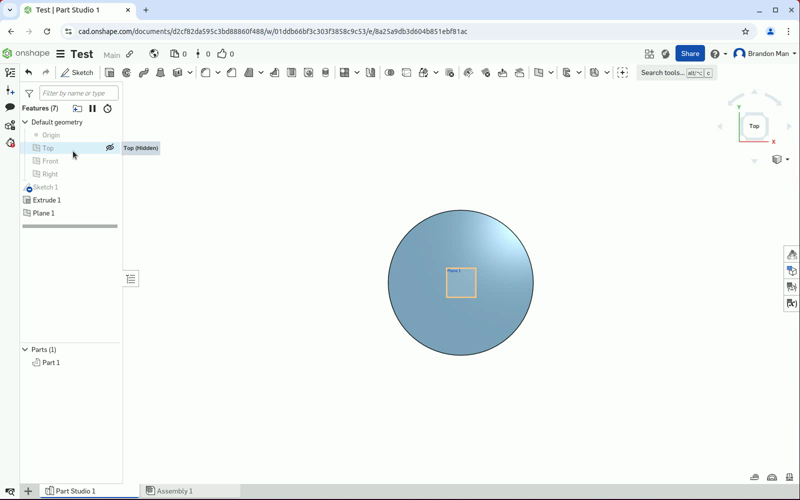
key(shift+s)
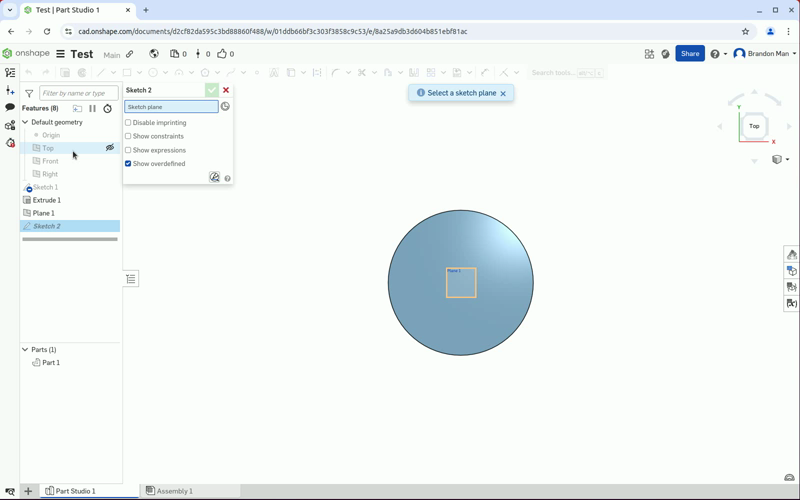
mouse_move(73, 215)
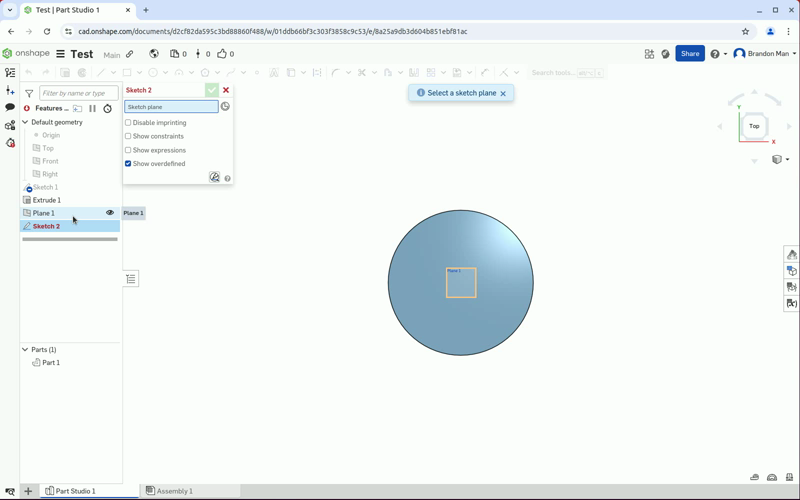
click(73, 215)
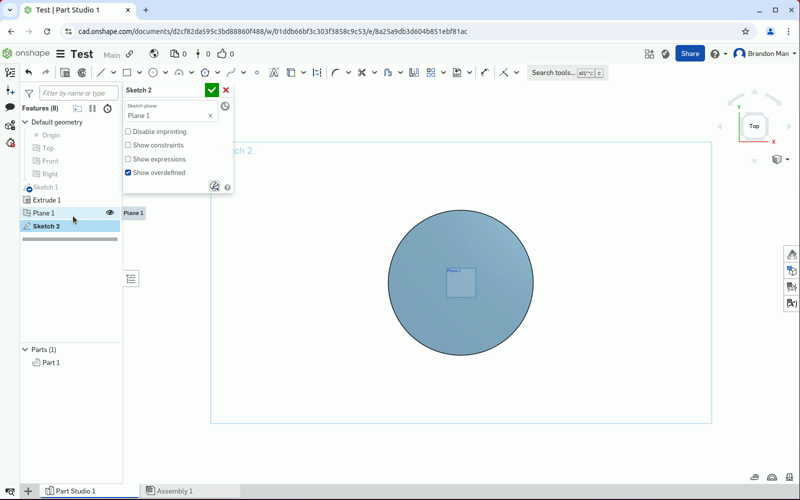
mouse_move(73, 352)
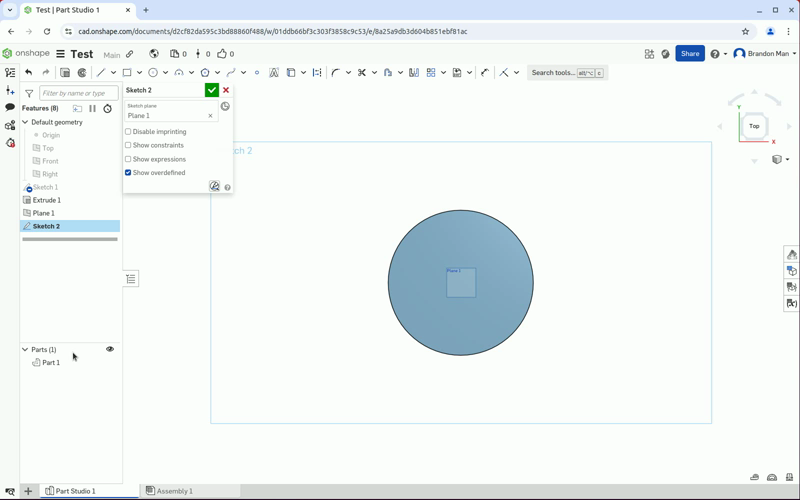
key(y)
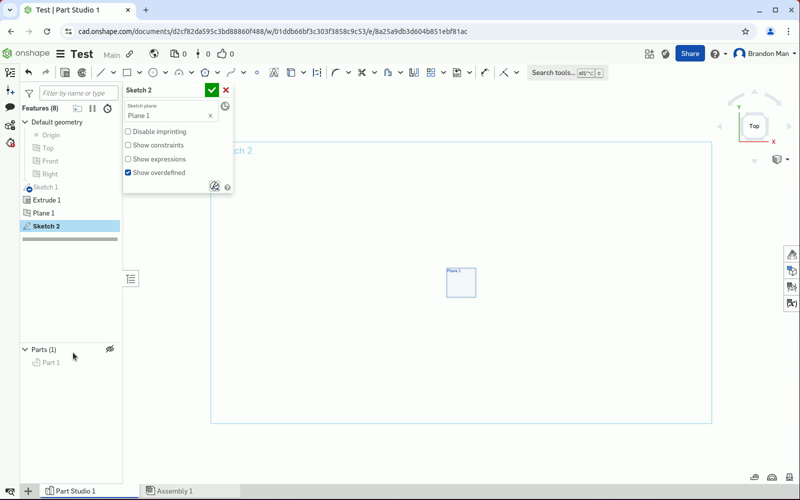
key(c)
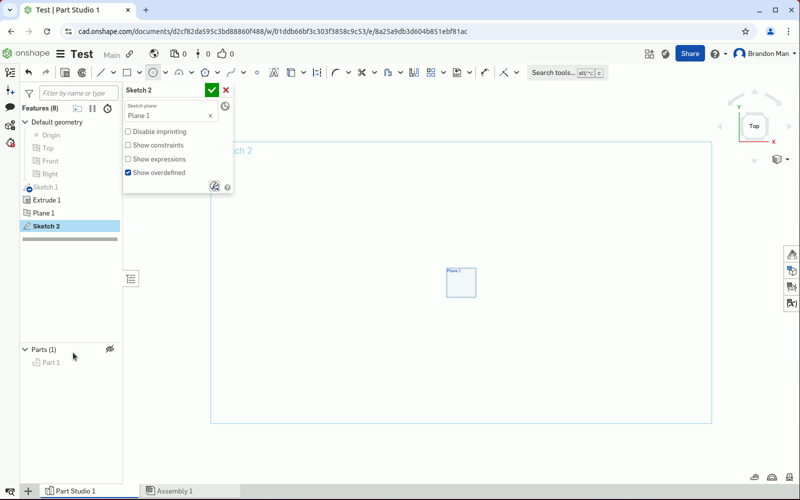
key_down(shift)
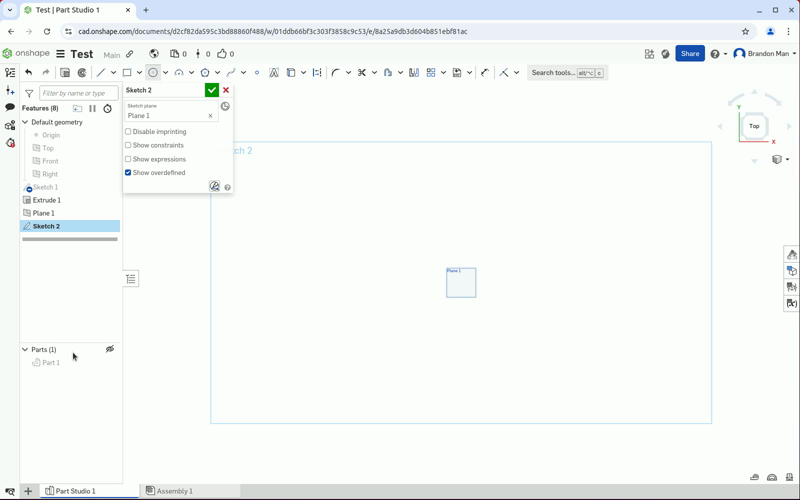
mouse_move(460, 282)
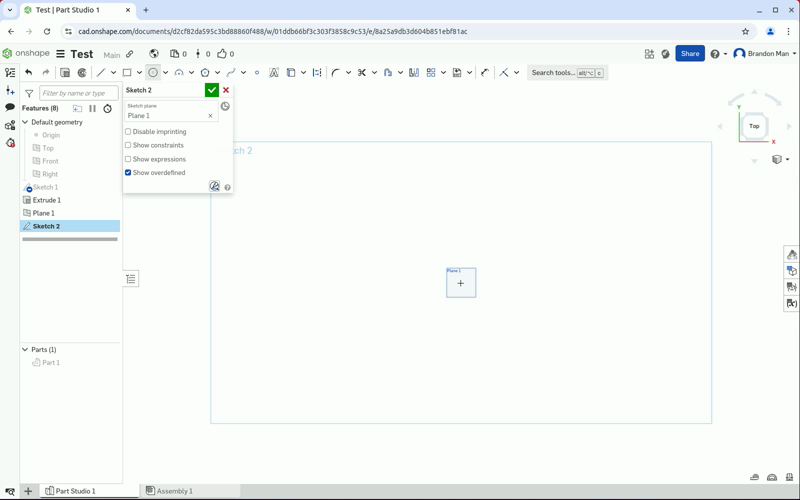
click(460, 282)
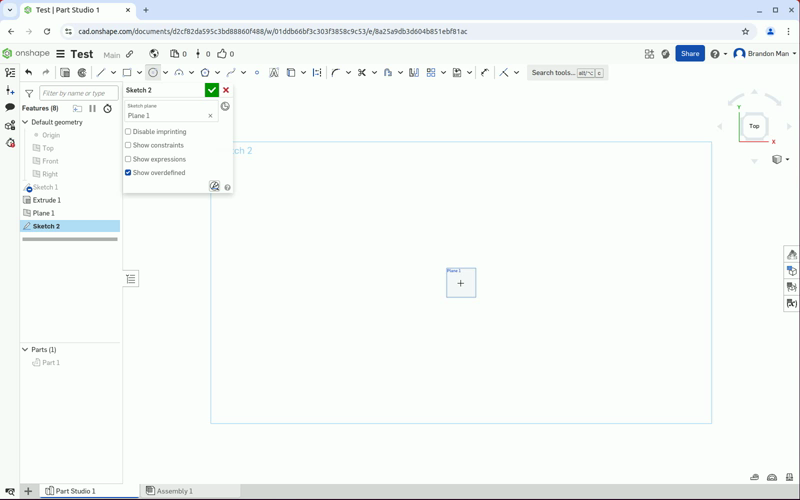
key_up(shift)
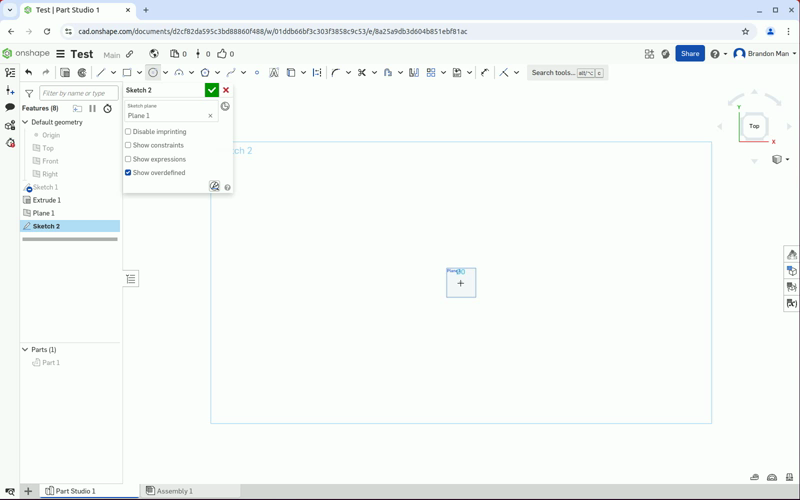
mouse_move(511, 282)
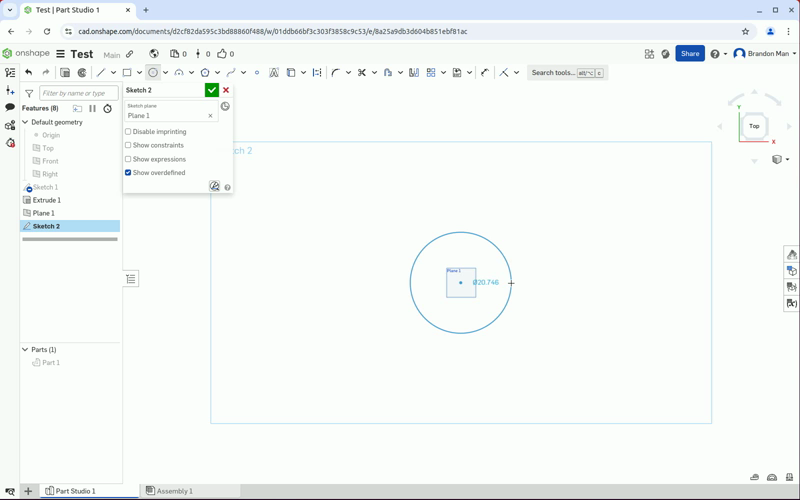
click(511, 282)
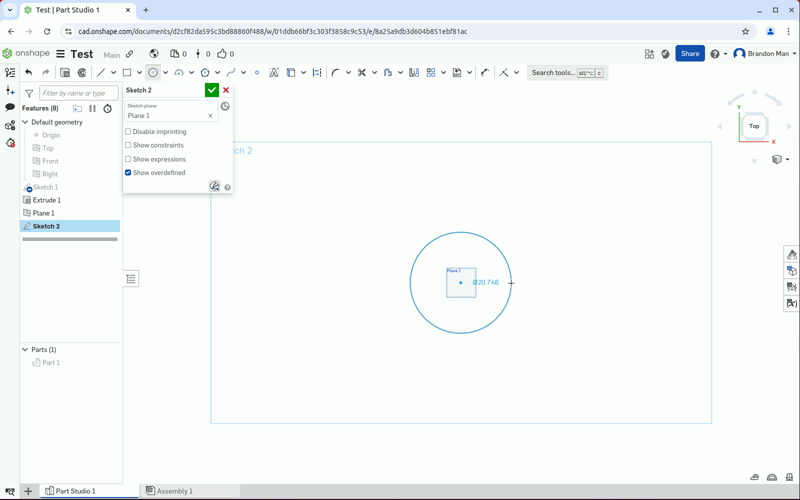
key(esc)
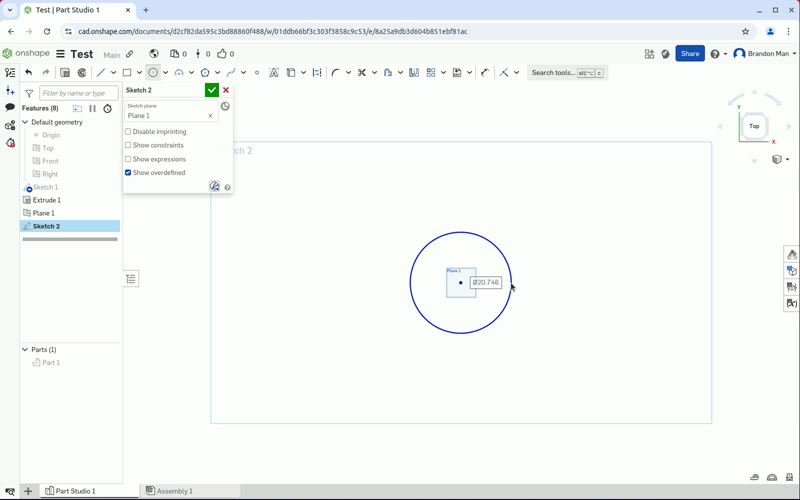
mouse_move(463, 262)
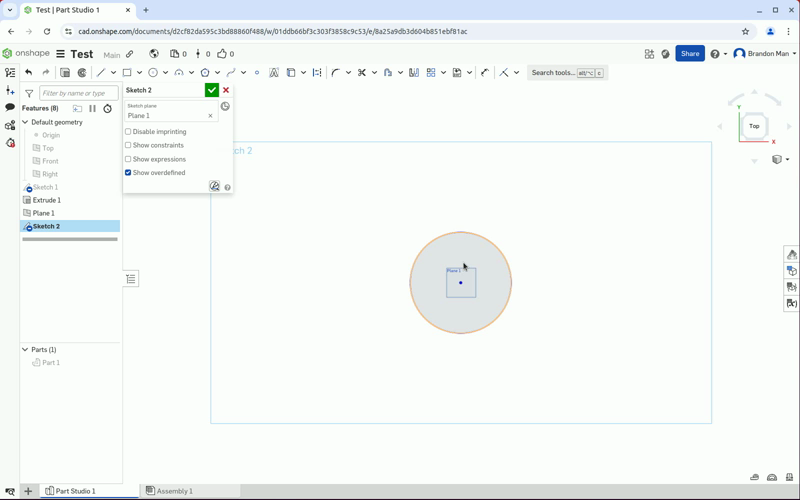
click(463, 262)
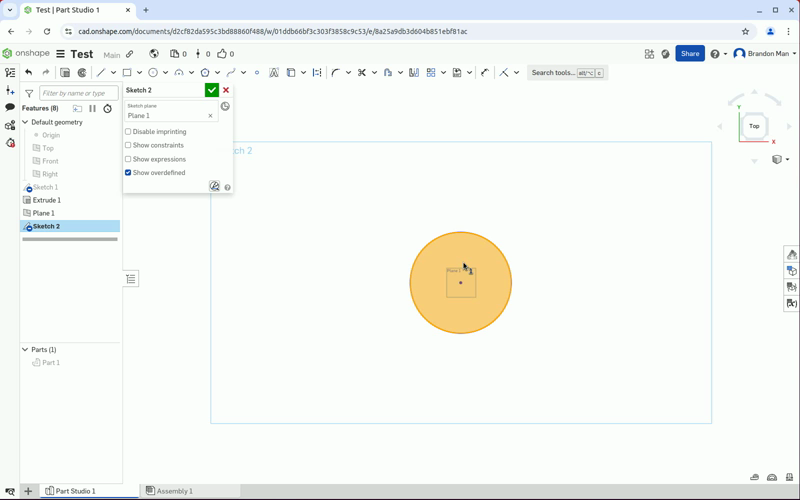
mouse_move(73, 352)
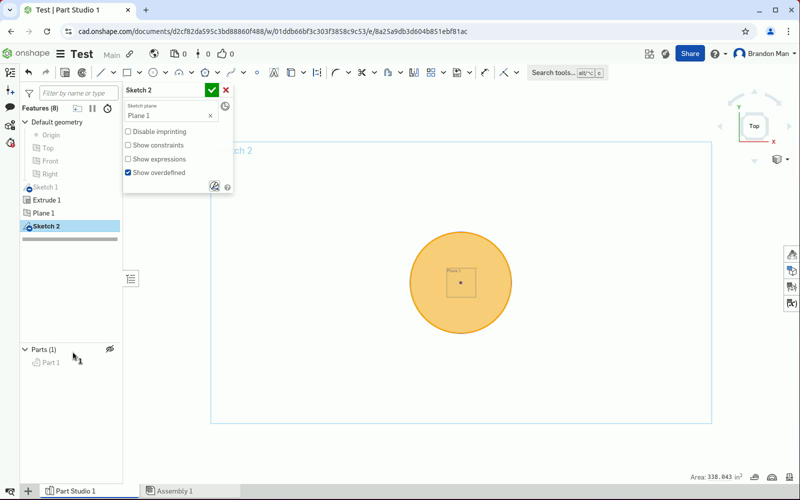
key(shift+y)
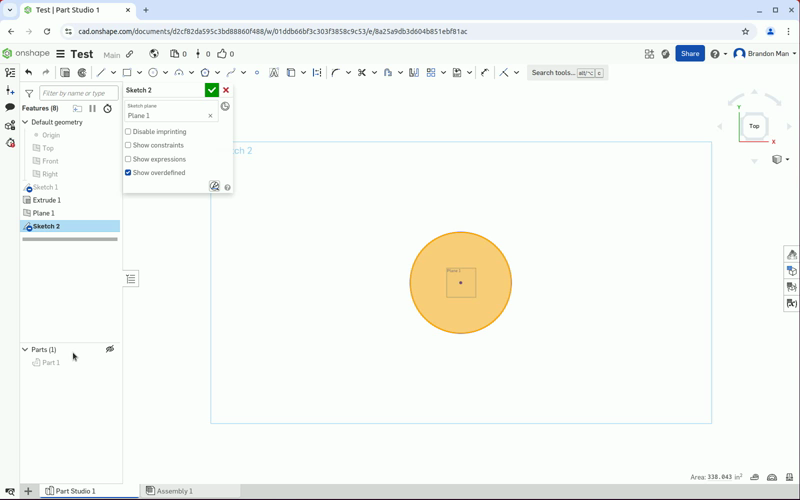
key(shift+e)
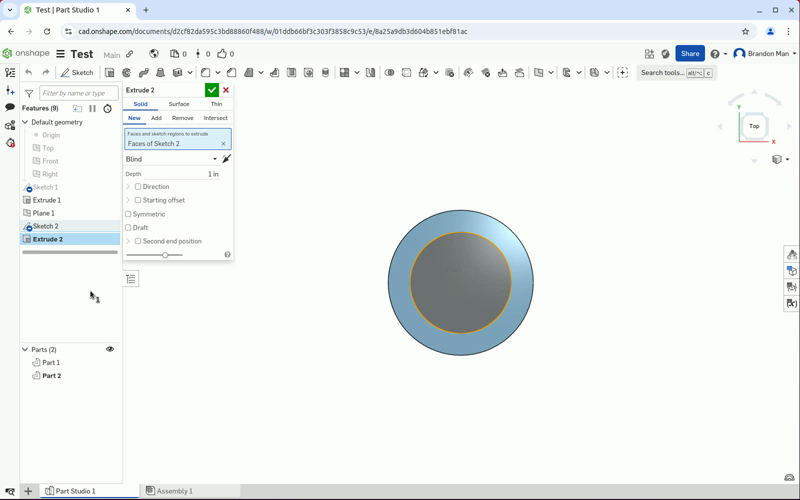
mouse_move(143, 106)
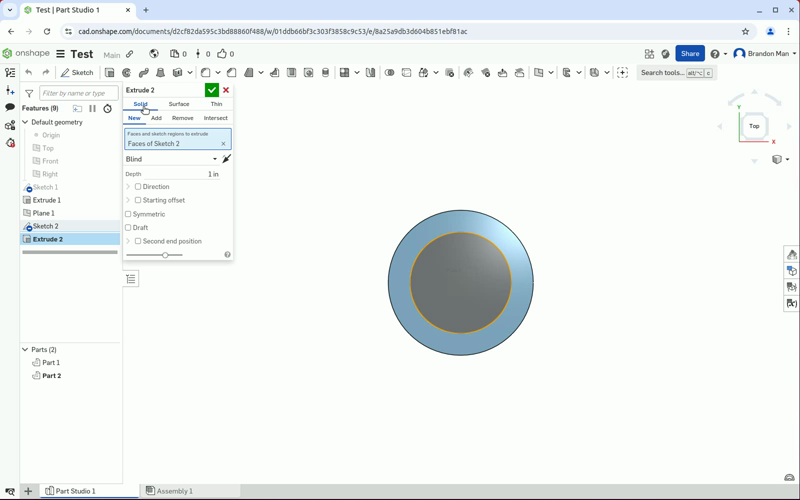
click(143, 106)
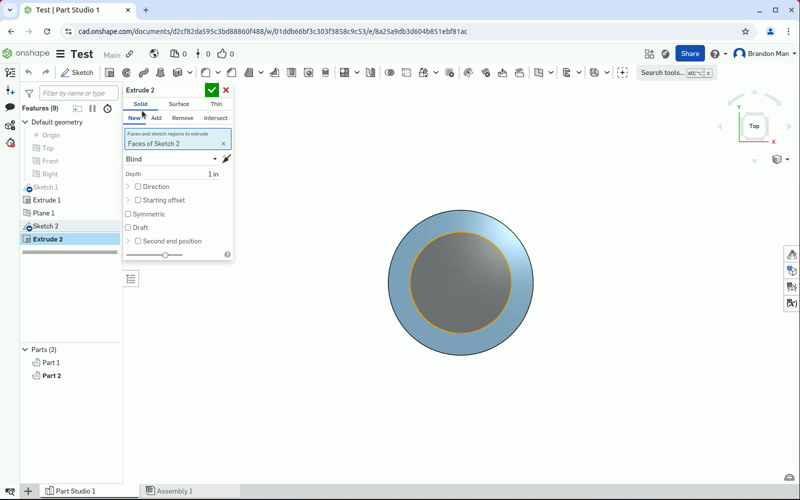
mouse_move(137, 120)
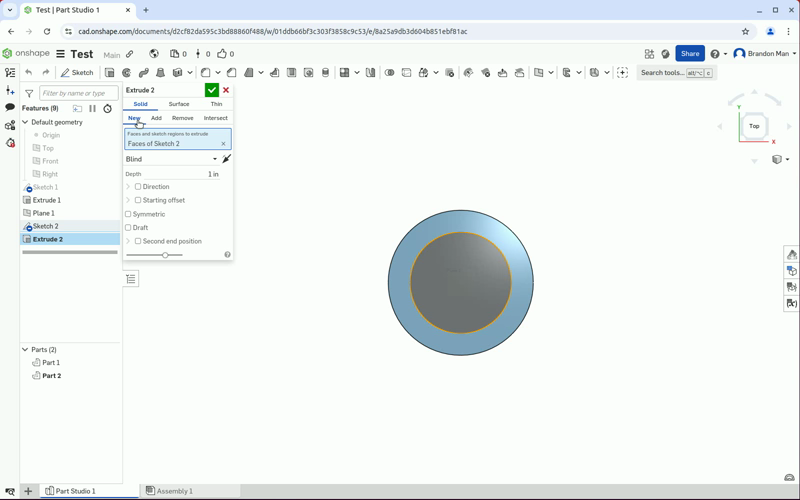
click(137, 120)
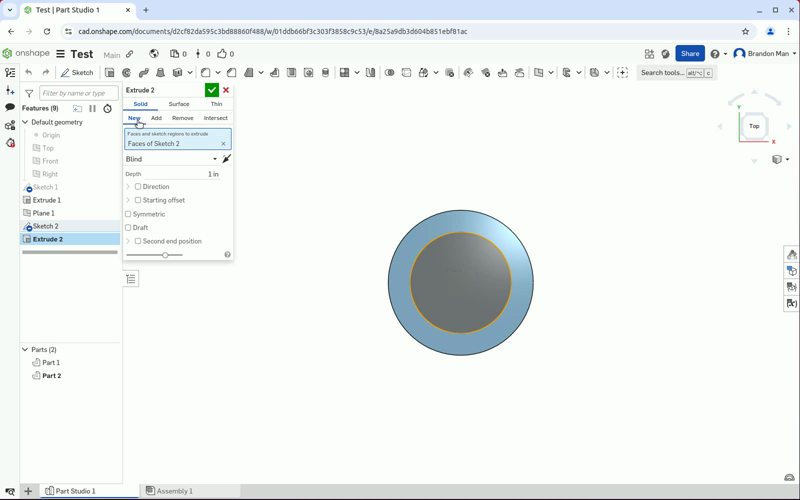
key(tab, 4)
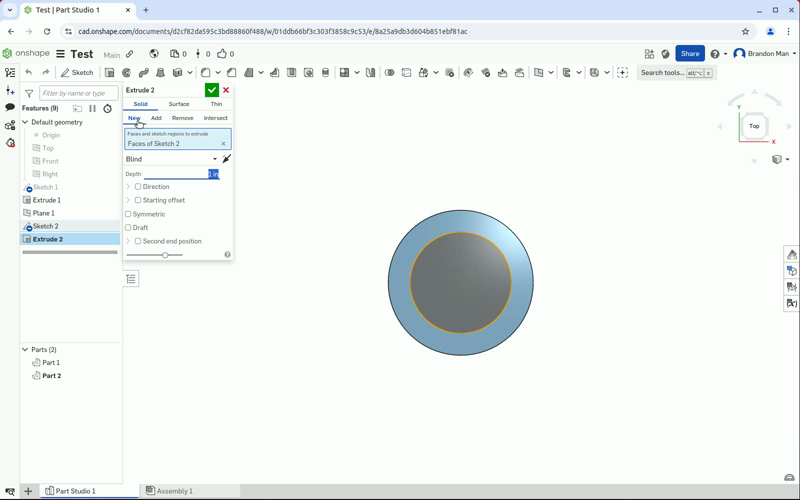
text(11.554)
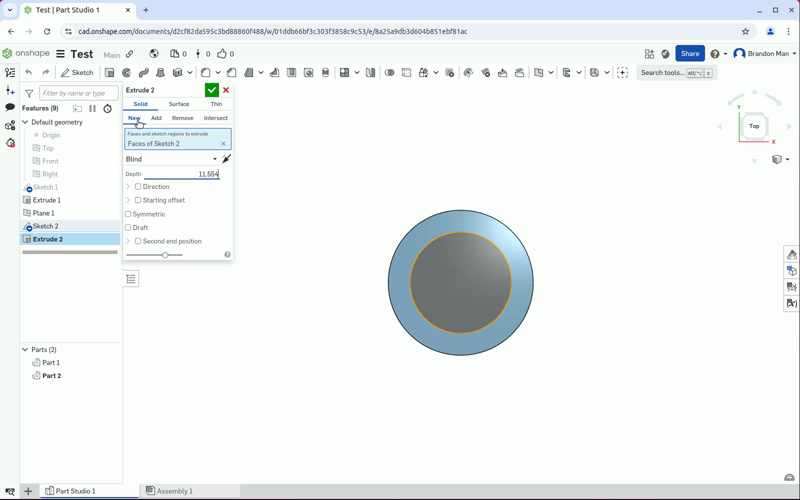
key(enter)
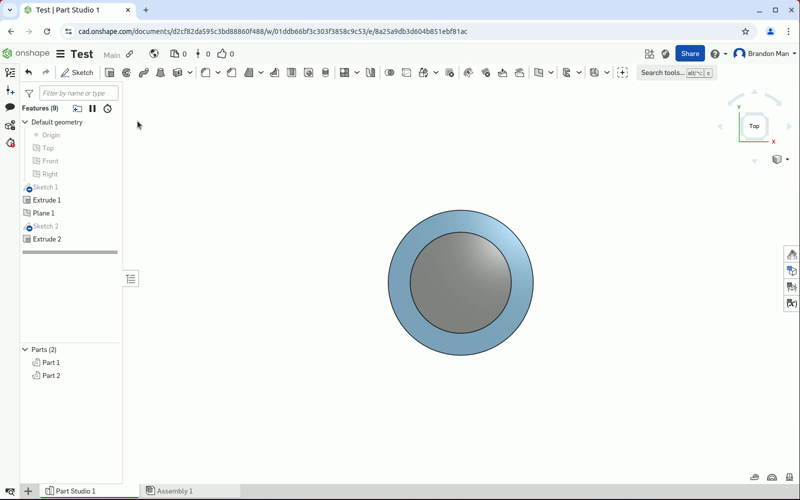
key(shift+h)
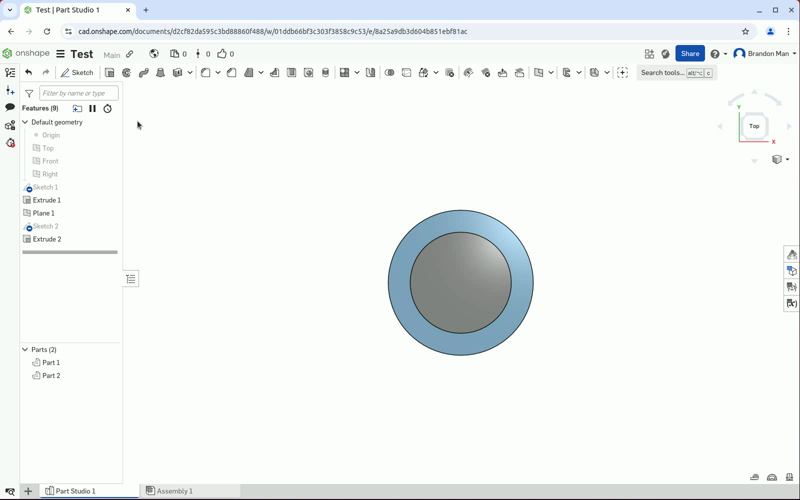
key(shift+h)
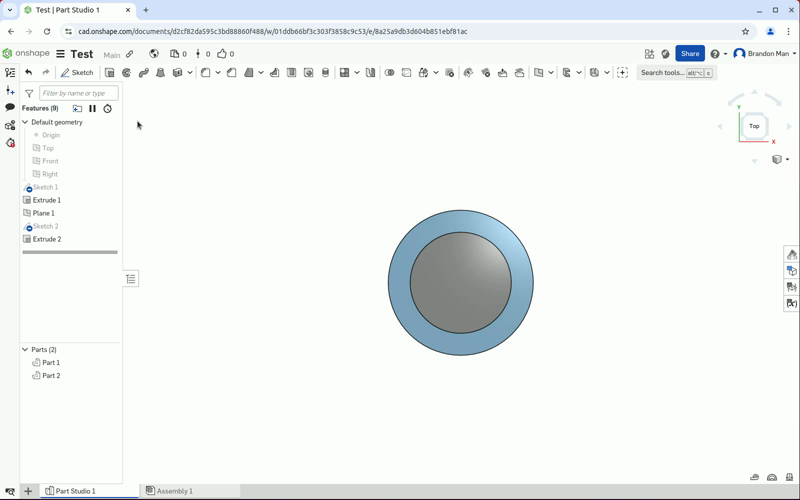
key(shift+7)
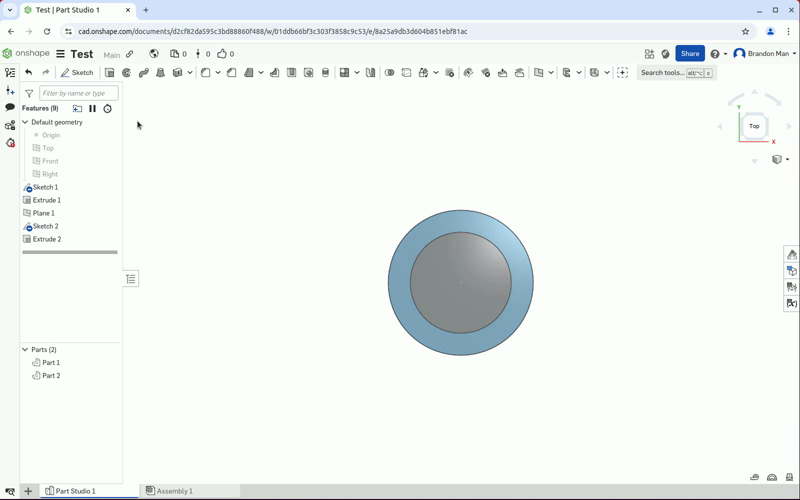
key(up, 3)
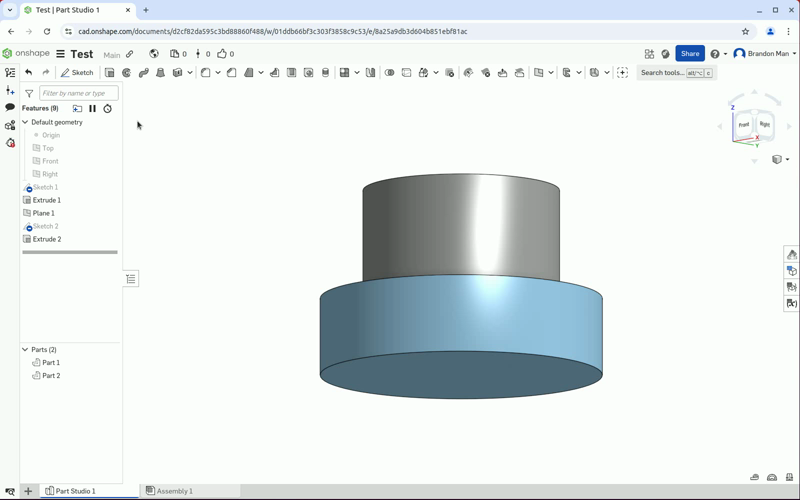
key(left, 3)
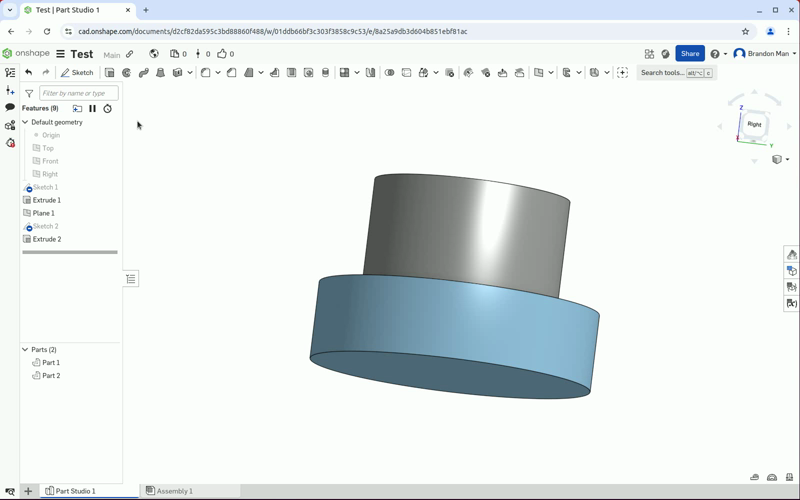
key(right, 3)
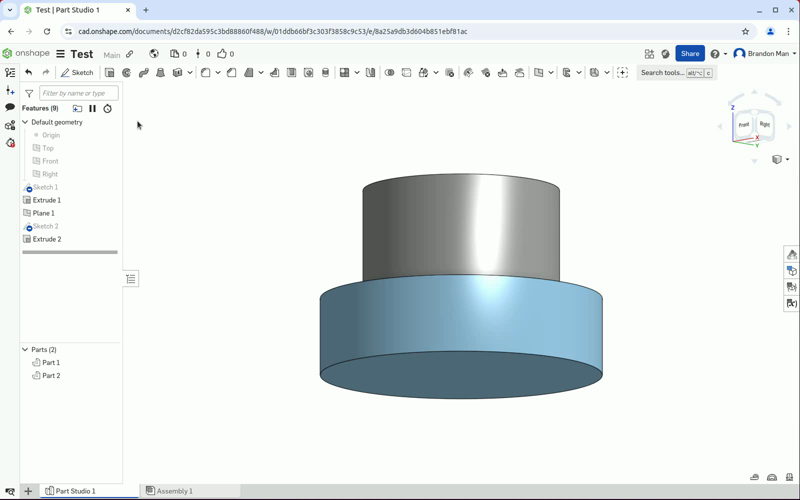
key(down, 3)
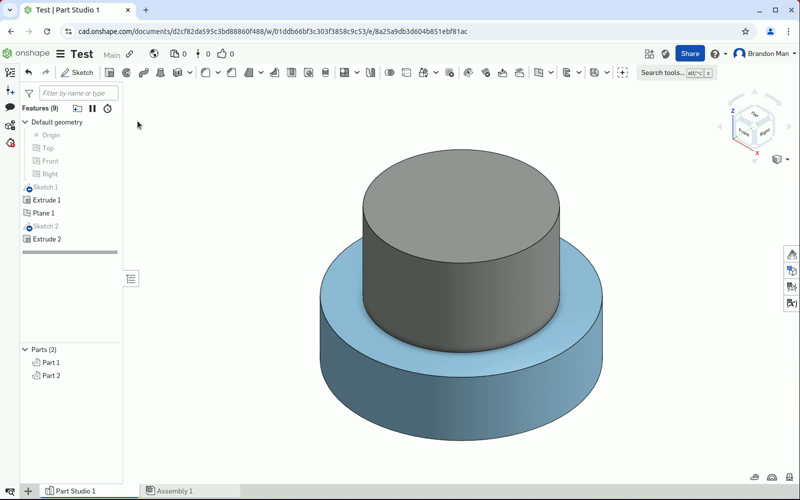
mouse_move(73, 189)
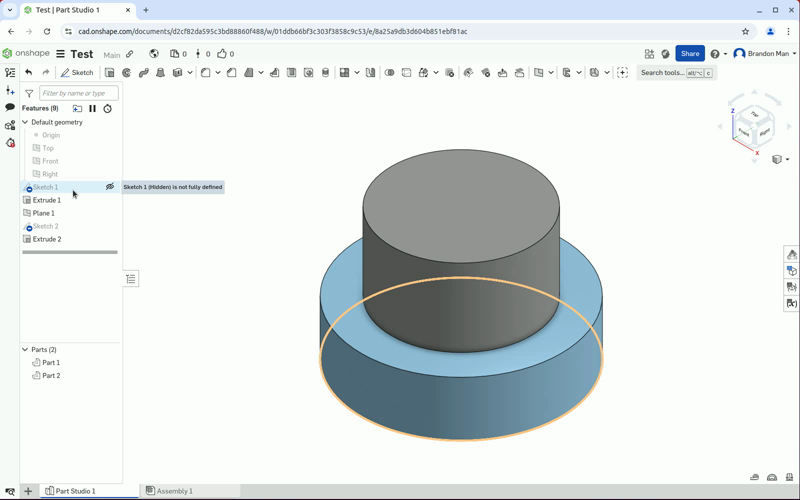
click(73, 189)